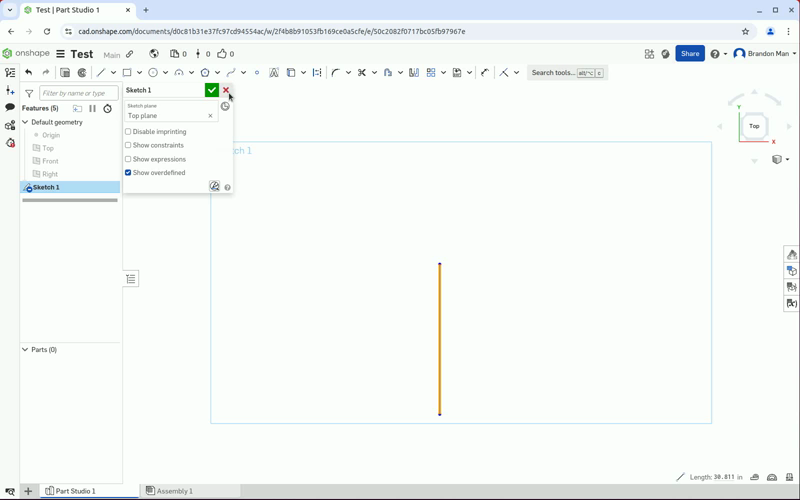
key(shift+h)
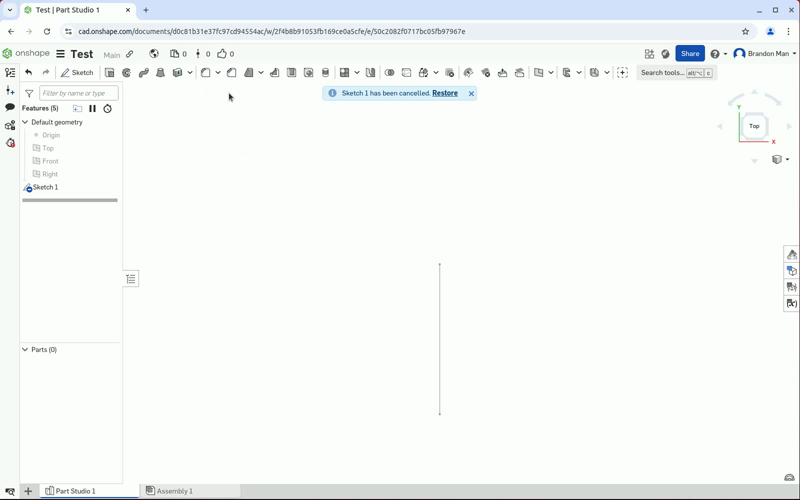
key(shift+s)
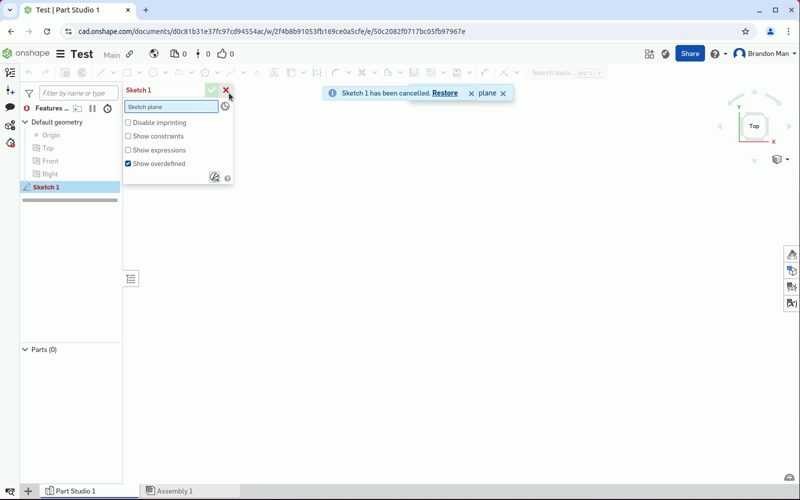
mouse_move(73, 150)
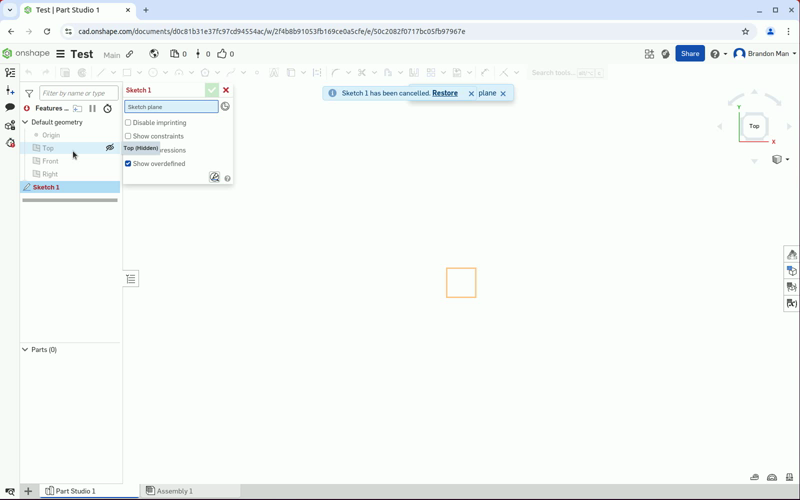
click(73, 150)
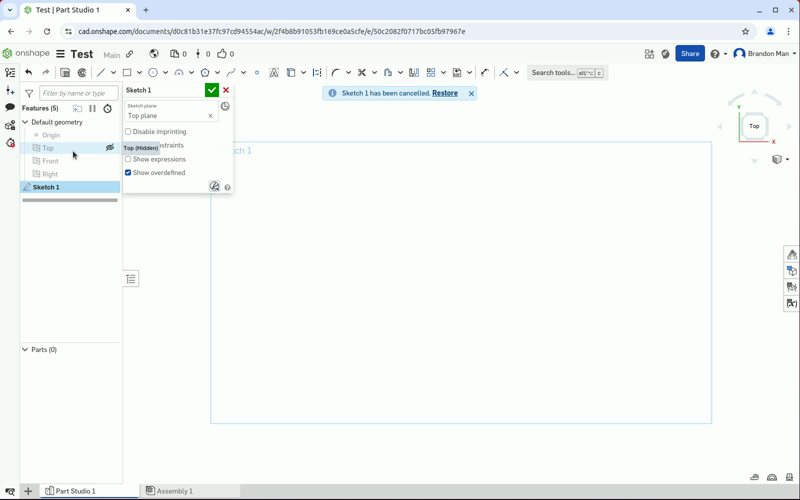
mouse_move(73, 352)
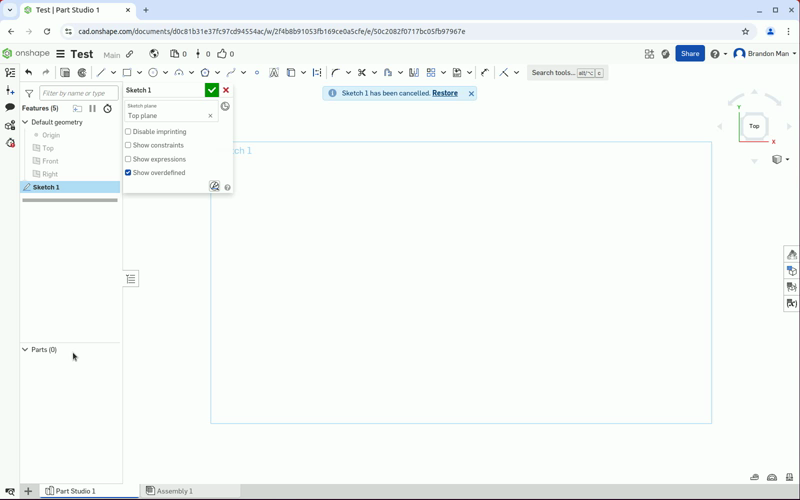
key(y)
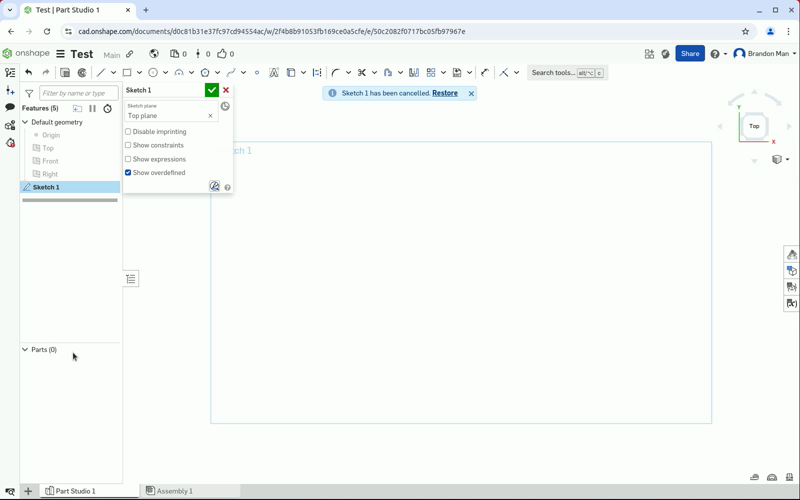
key(c)
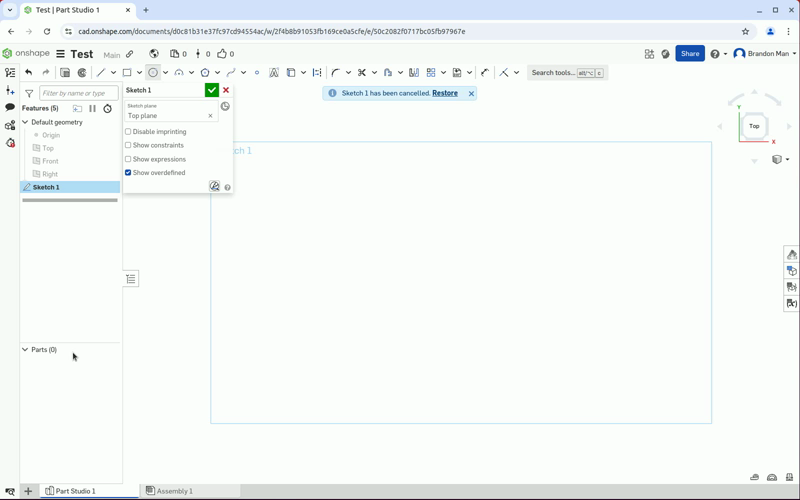
key_down(shift)
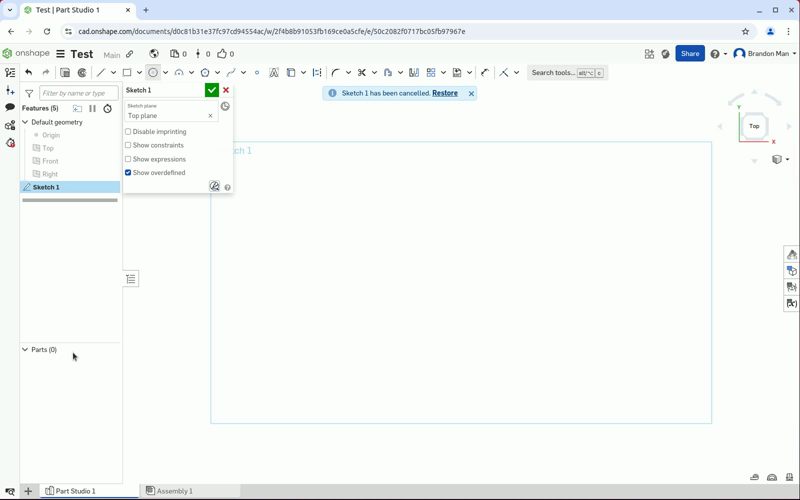
mouse_move(460, 282)
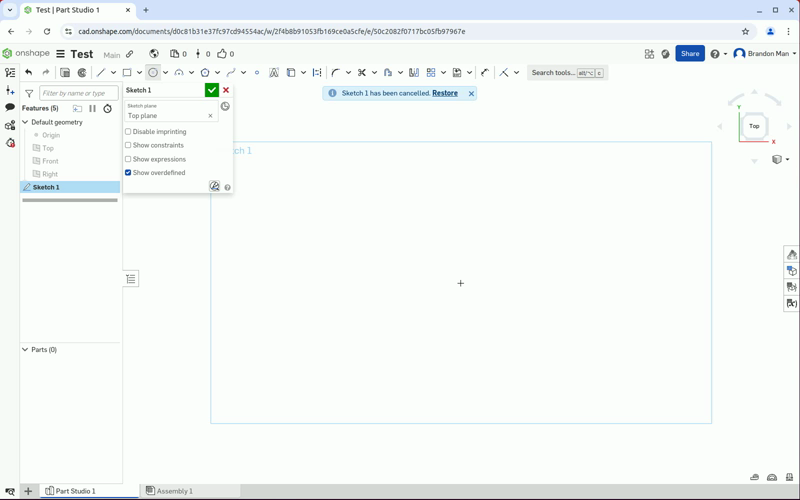
click(460, 282)
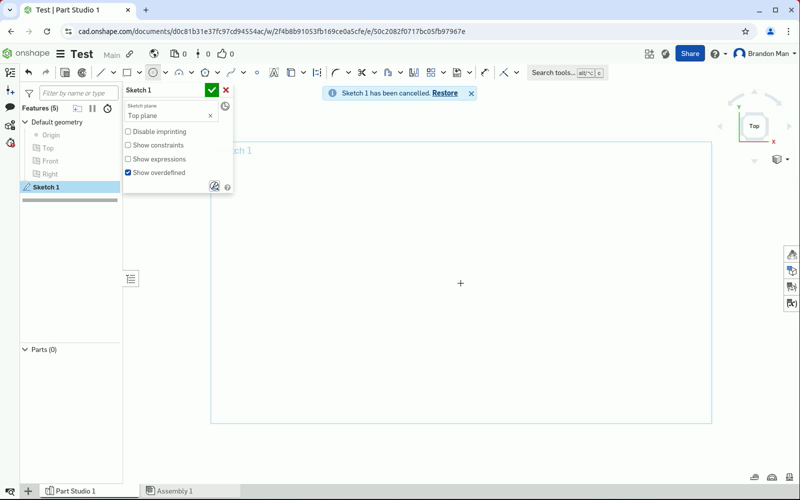
key_up(shift)
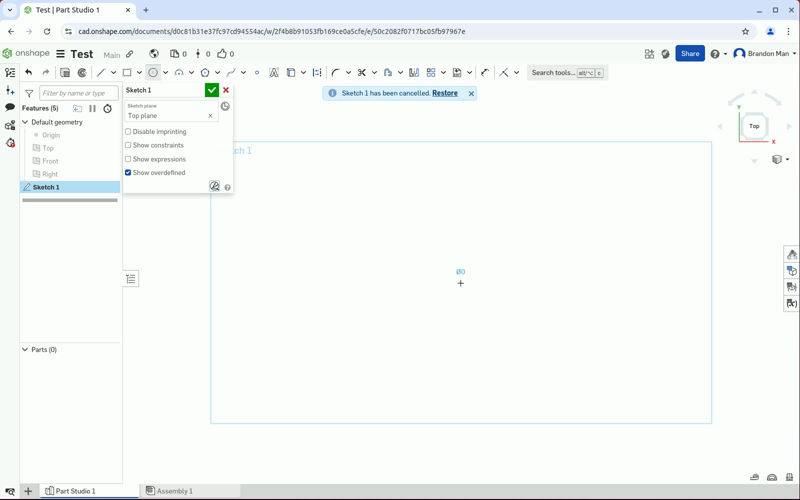
mouse_move(533, 282)
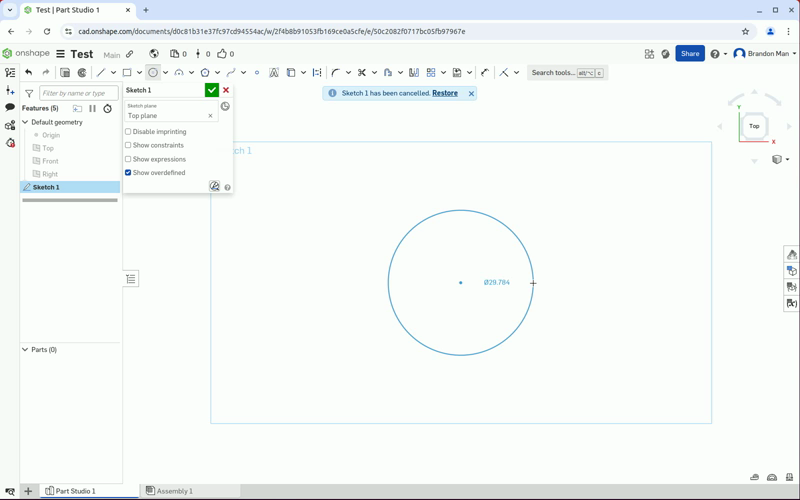
click(533, 282)
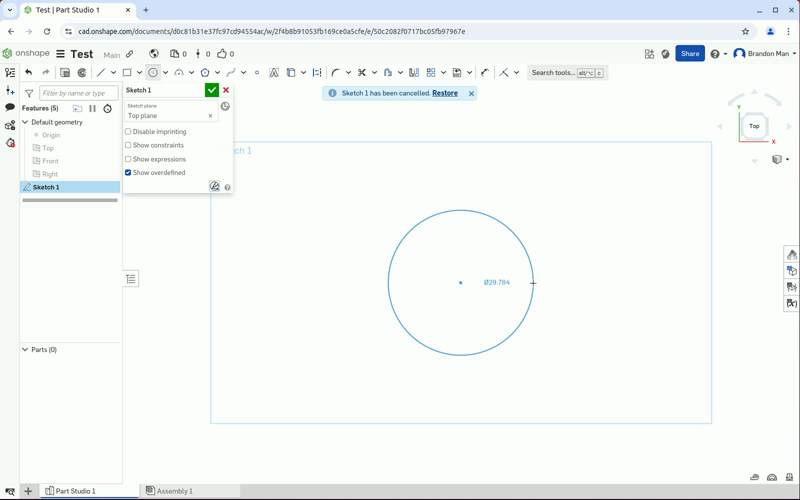
key(esc)
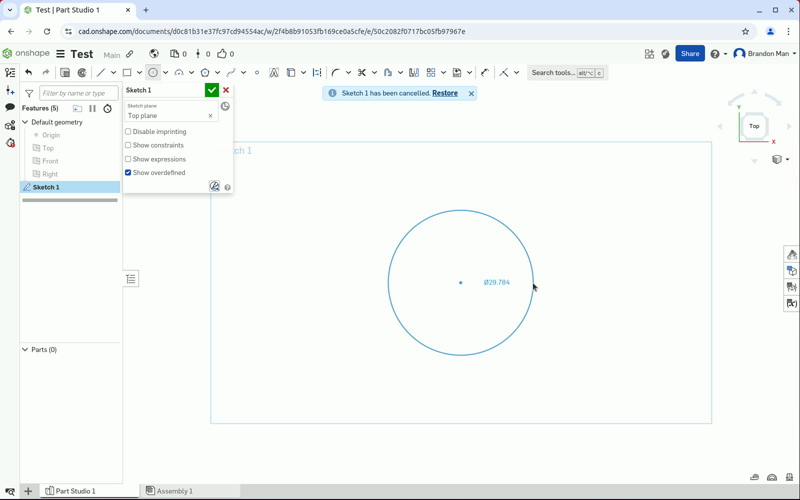
mouse_move(509, 272)
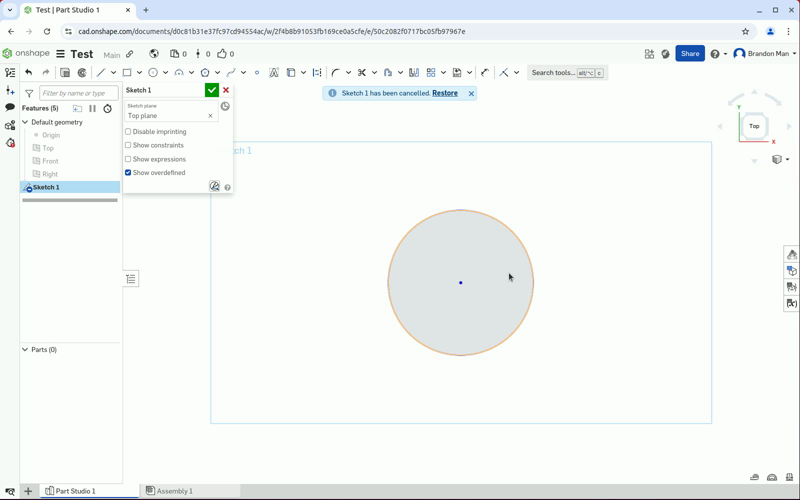
click(509, 272)
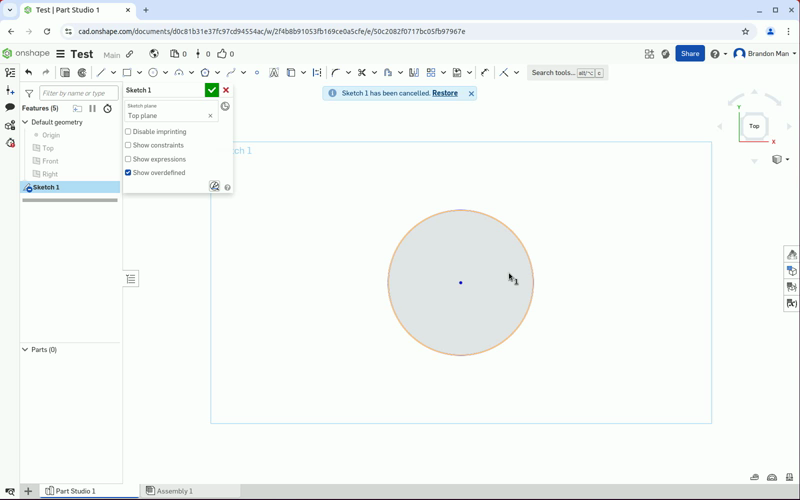
mouse_move(73, 352)
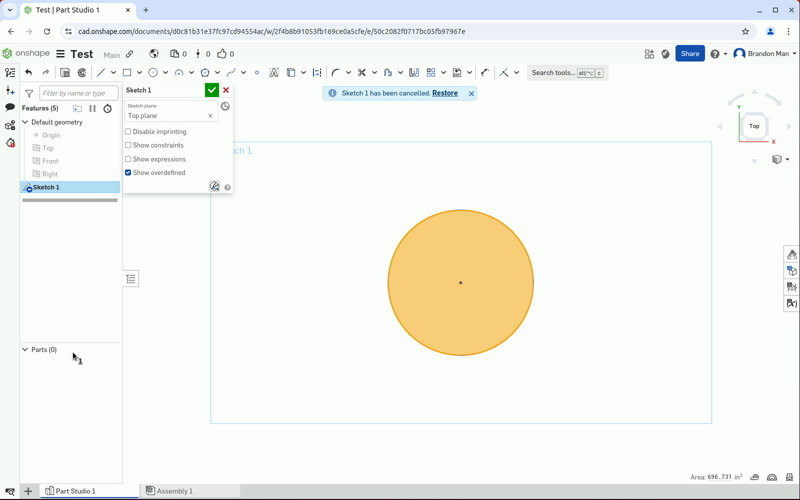
key(shift+y)
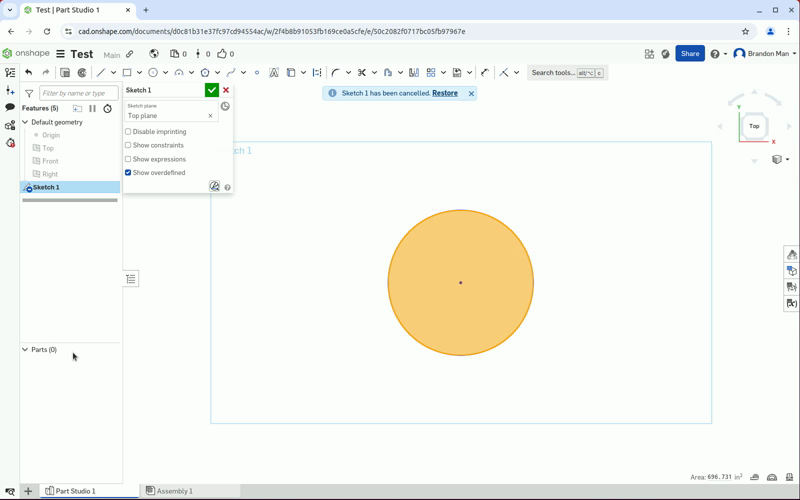
key(shift+e)
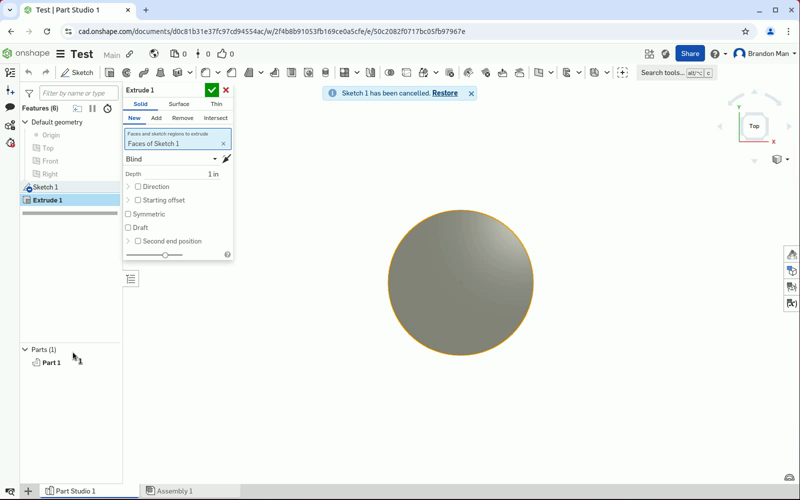
mouse_move(143, 106)
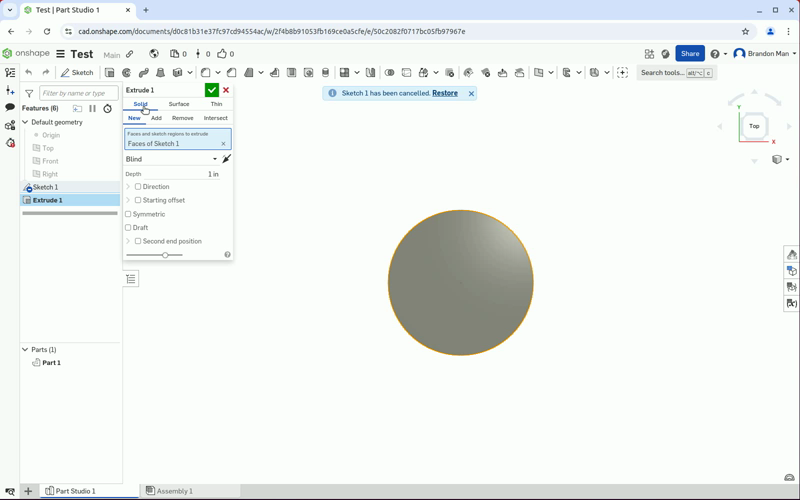
click(143, 106)
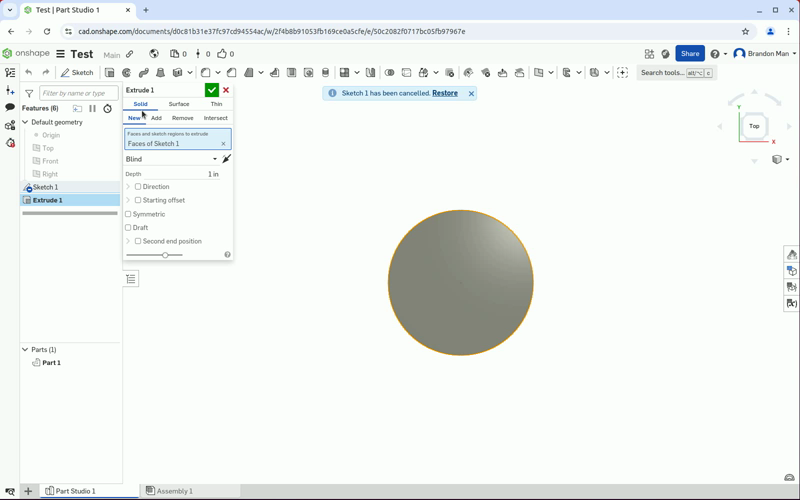
mouse_move(137, 120)
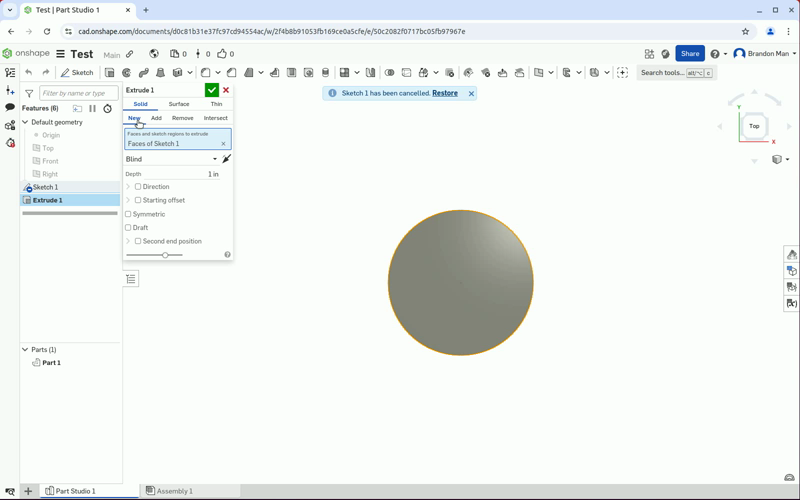
click(137, 120)
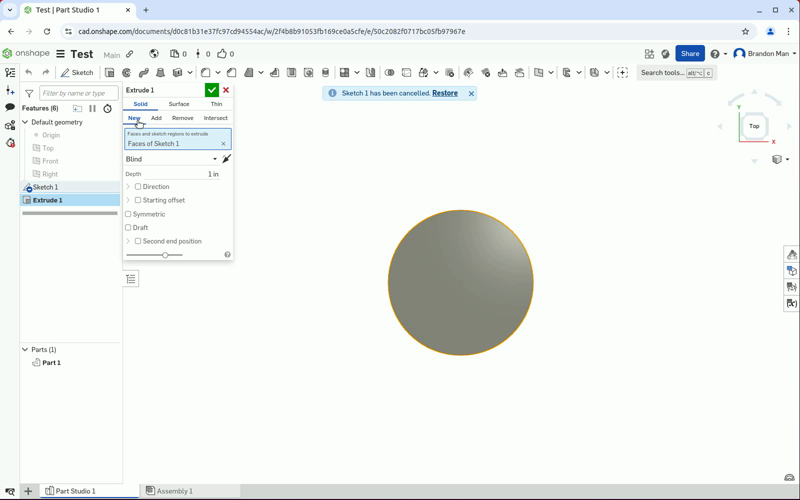
key(tab, 4)
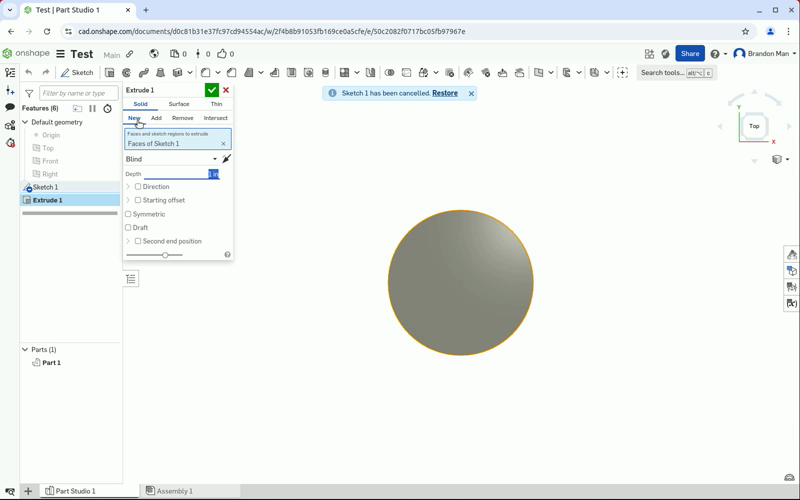
text(8.184)
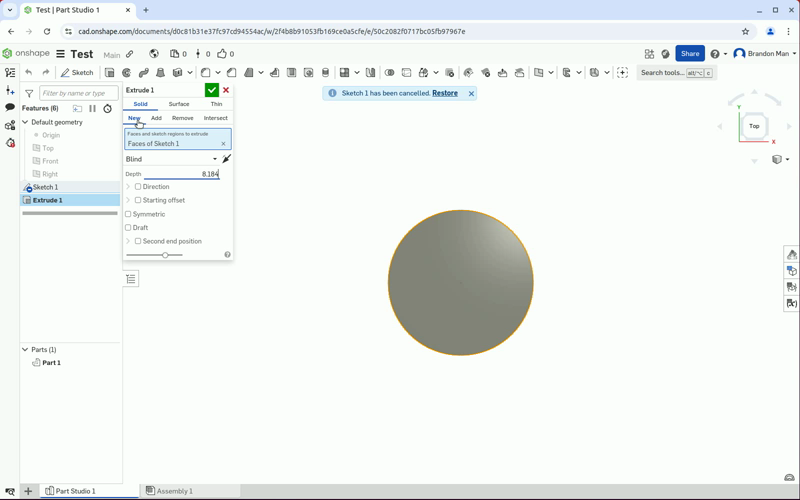
key(enter)
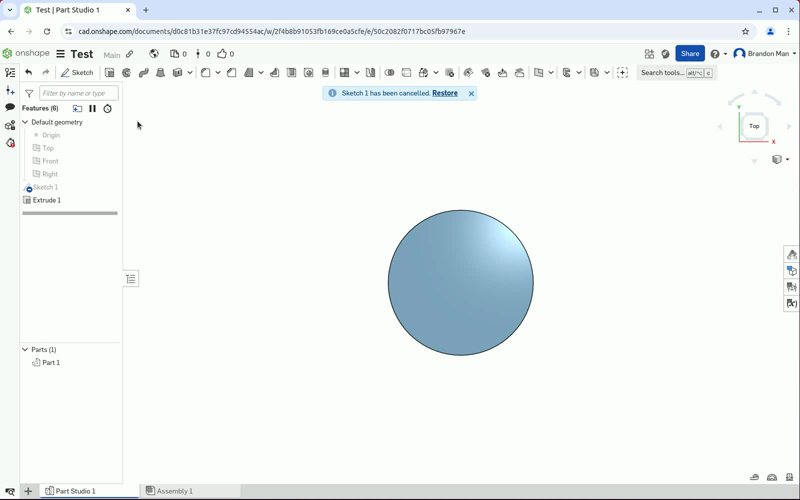
key(shift+h)
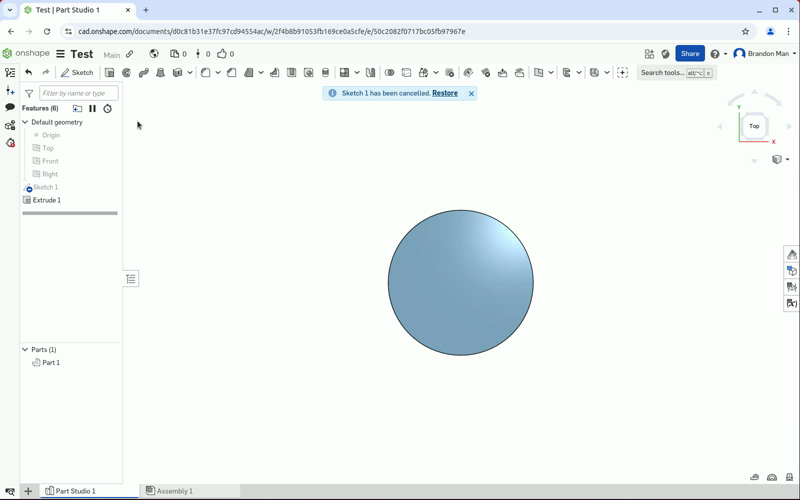
key(shift+h)
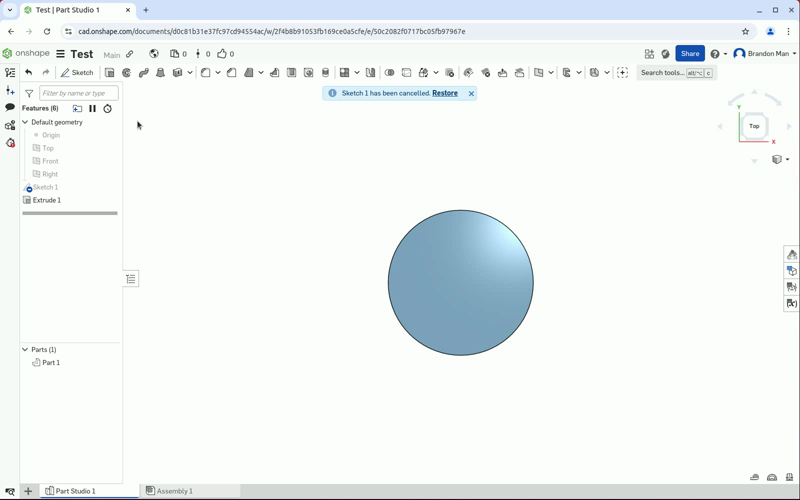
mouse_move(73, 189)
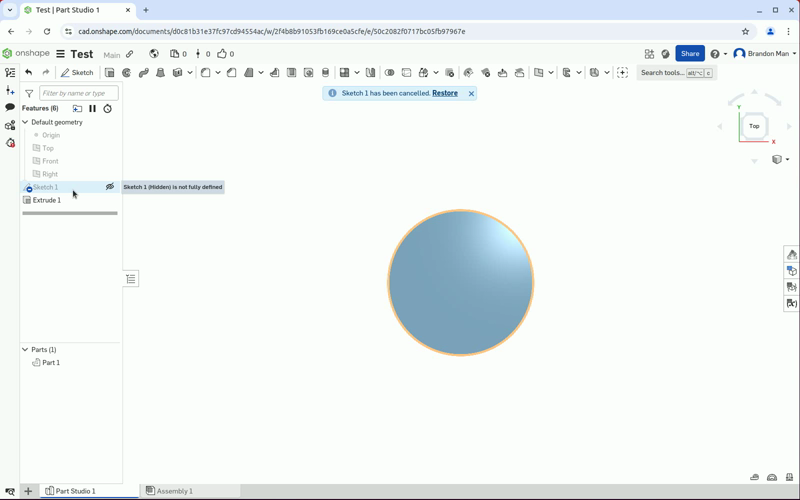
click(73, 189)
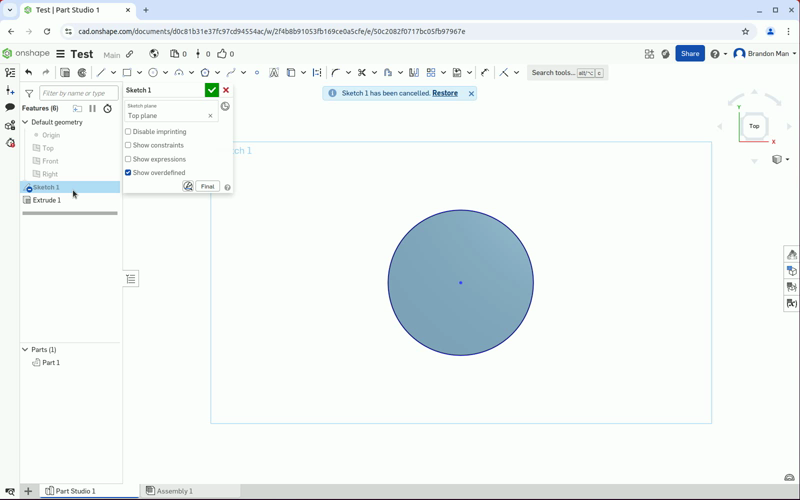
mouse_move(229, 92)
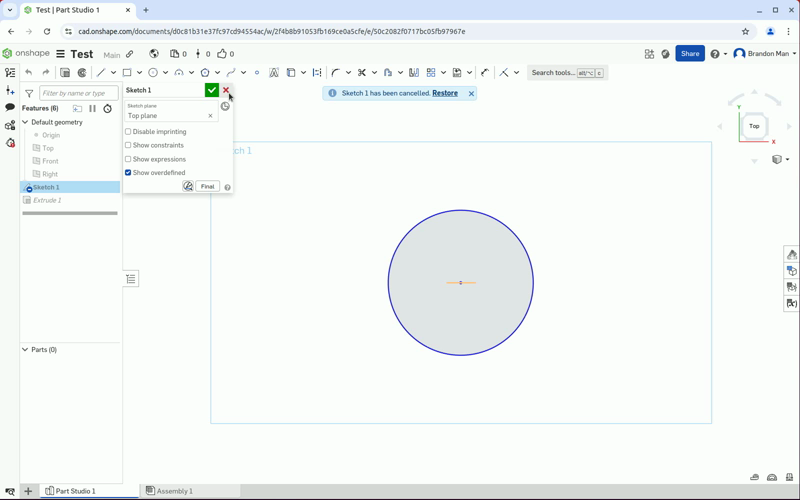
click(229, 92)
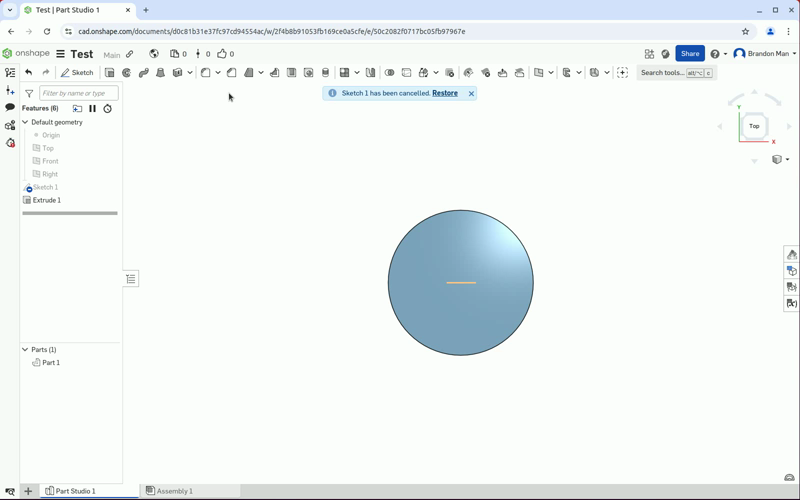
mouse_move(541, 75)
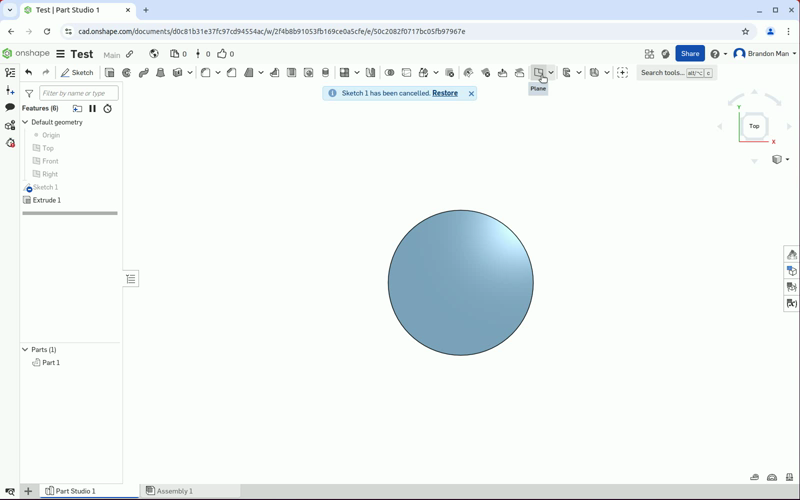
click(541, 75)
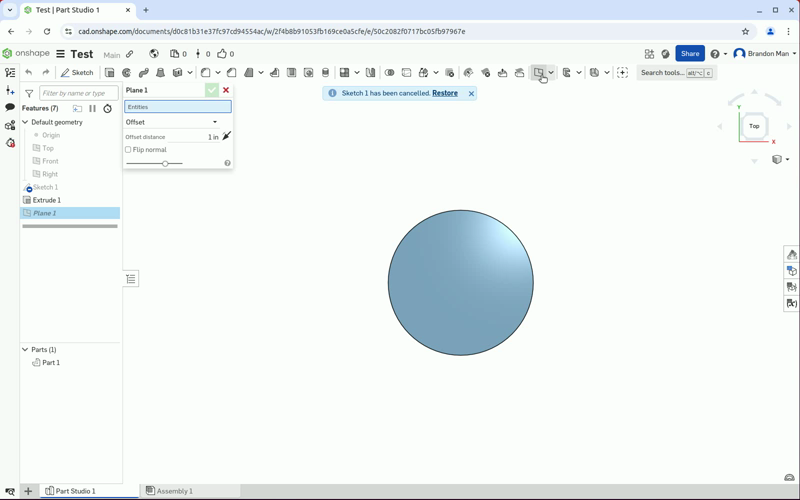
mouse_move(73, 150)
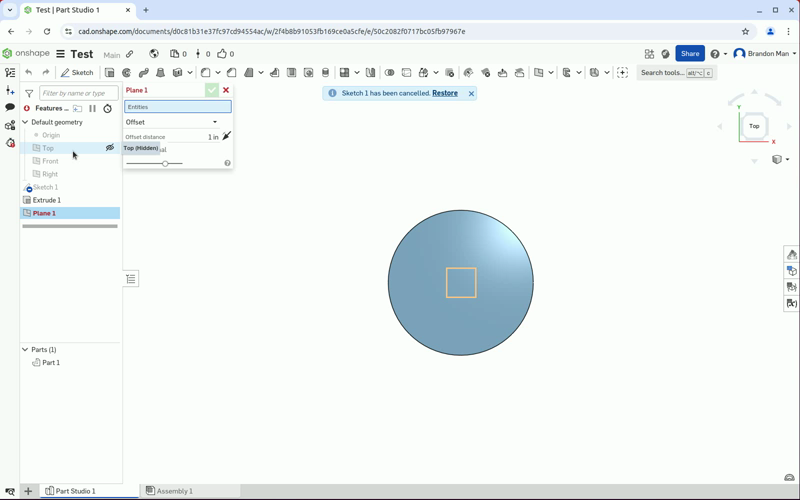
click(73, 150)
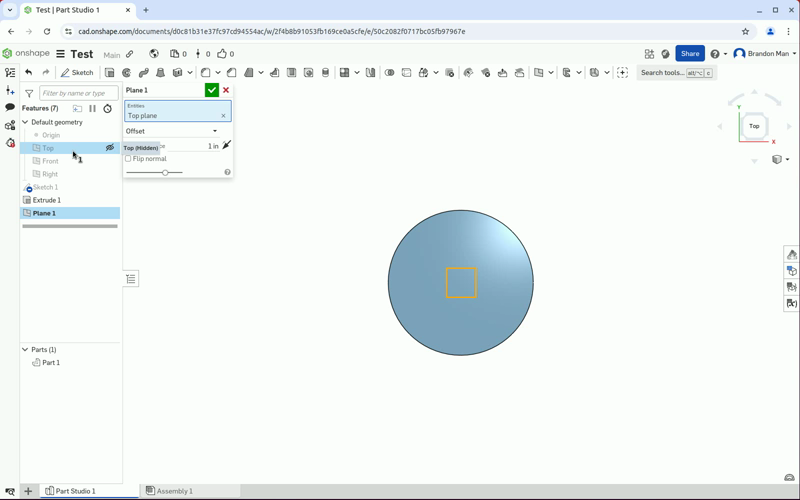
key(tab, 2)
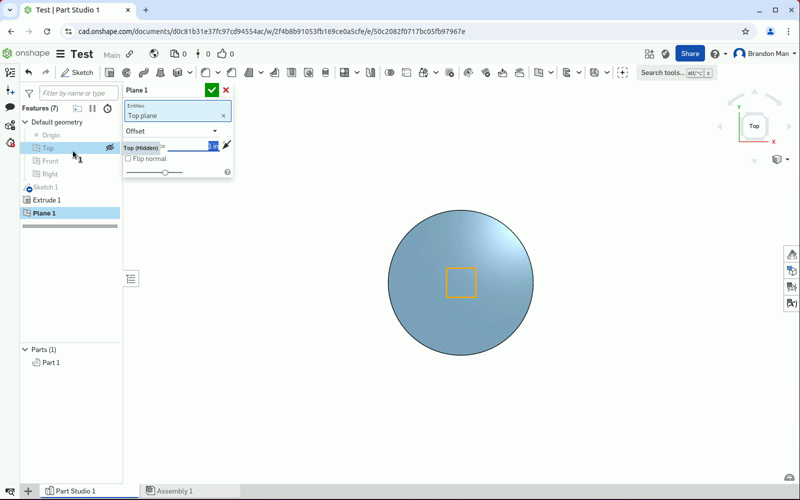
text(8.196)
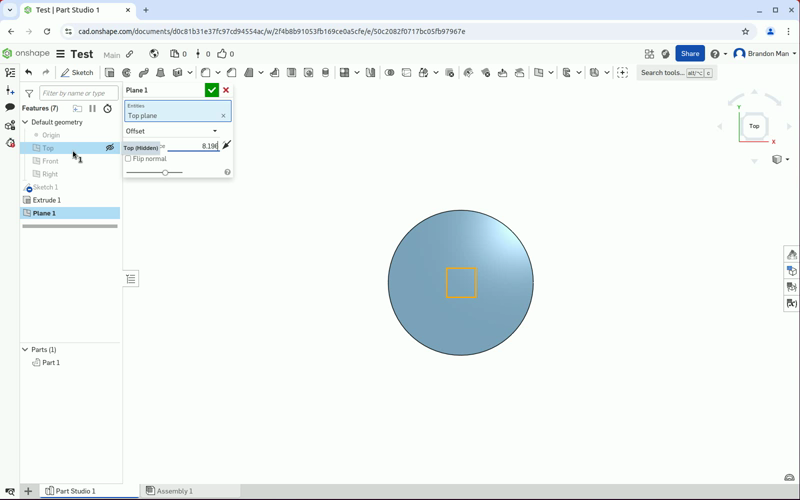
key(enter, 2)
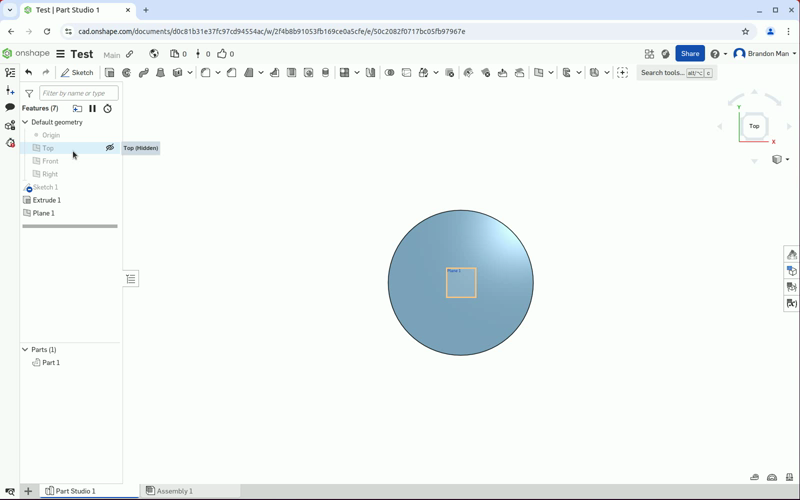
key(shift+s)
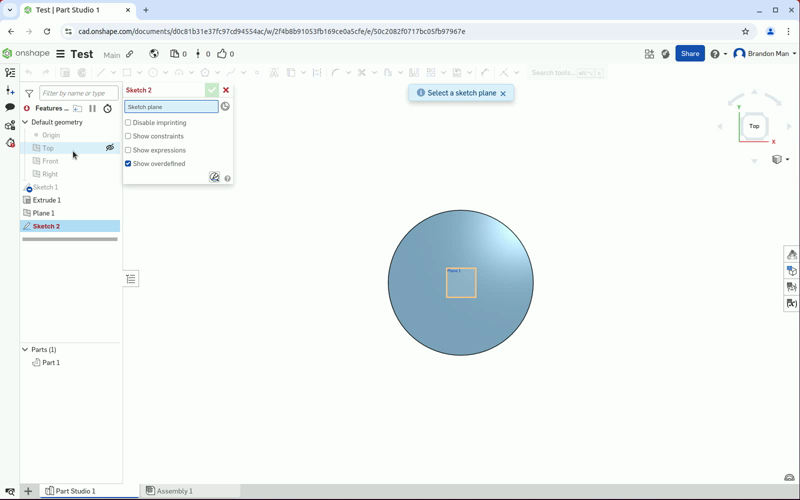
mouse_move(73, 215)
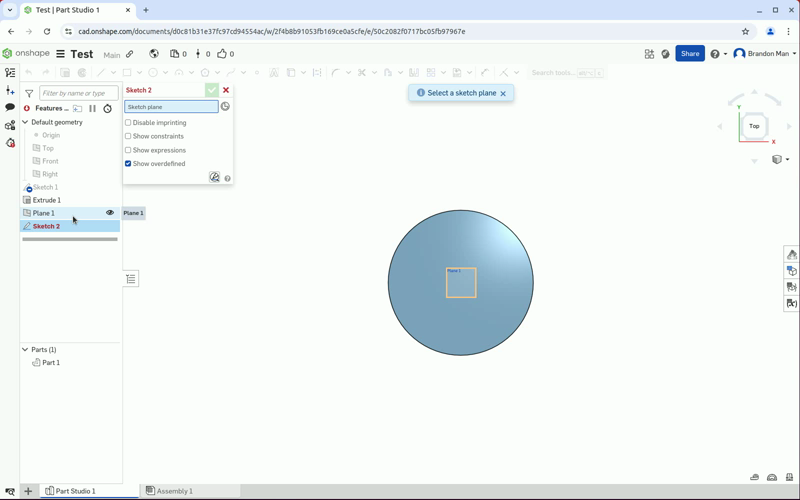
click(73, 215)
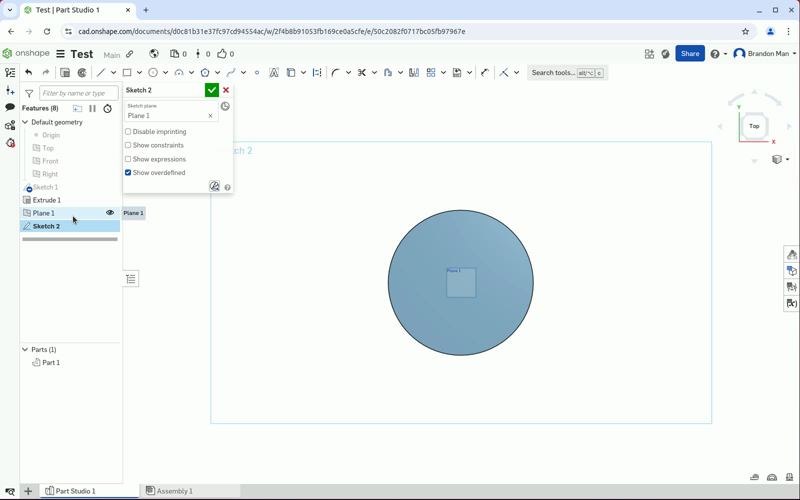
mouse_move(73, 352)
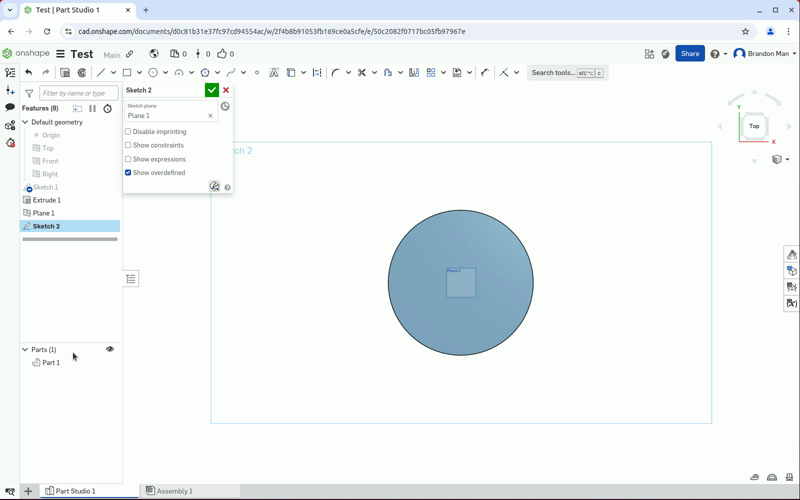
key(y)
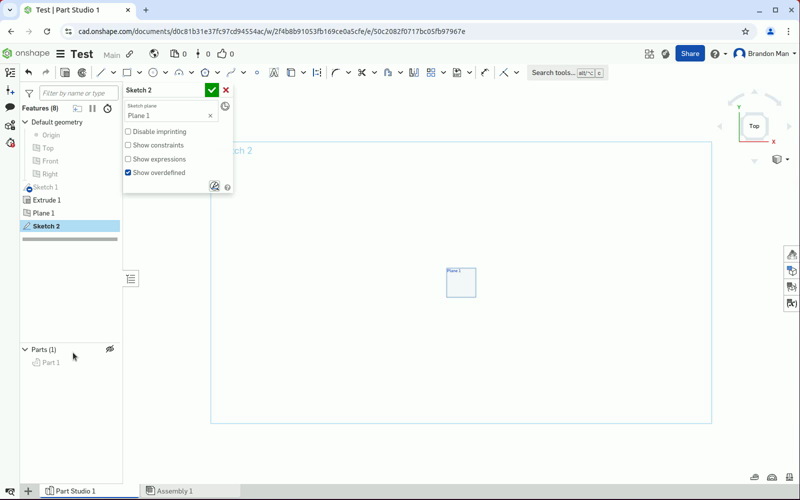
key(c)
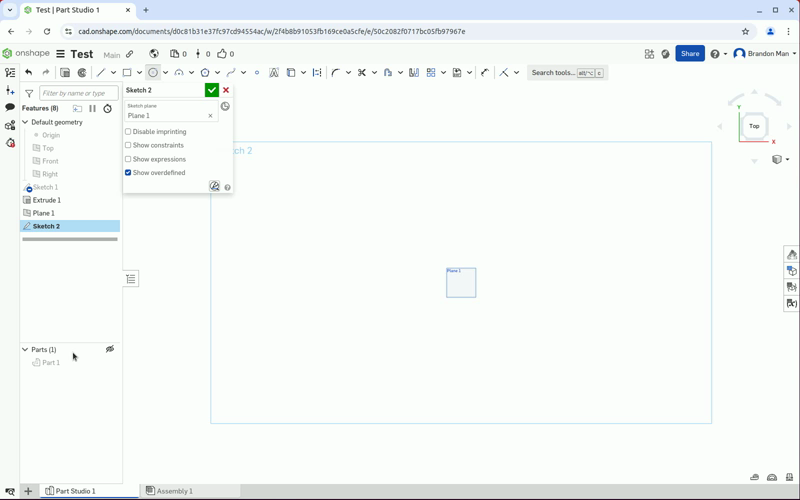
key_down(shift)
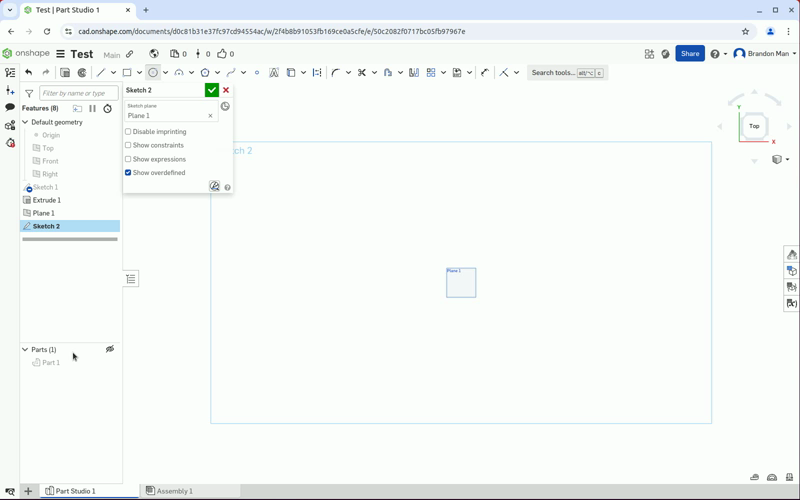
mouse_move(461, 282)
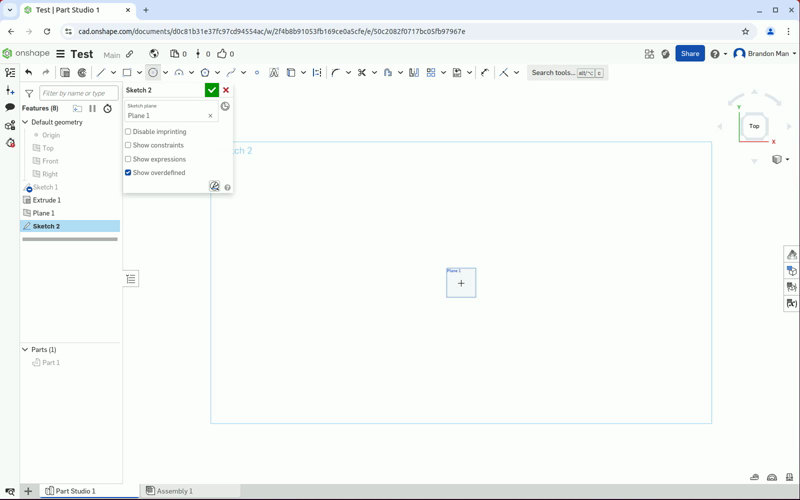
click(461, 282)
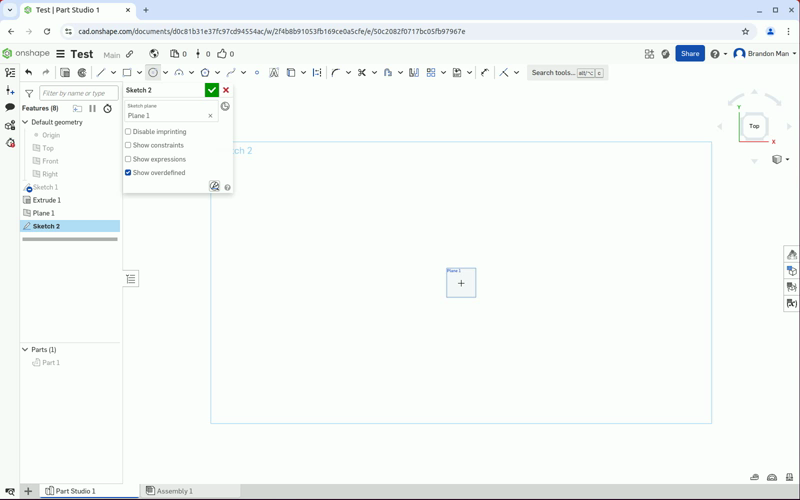
key_up(shift)
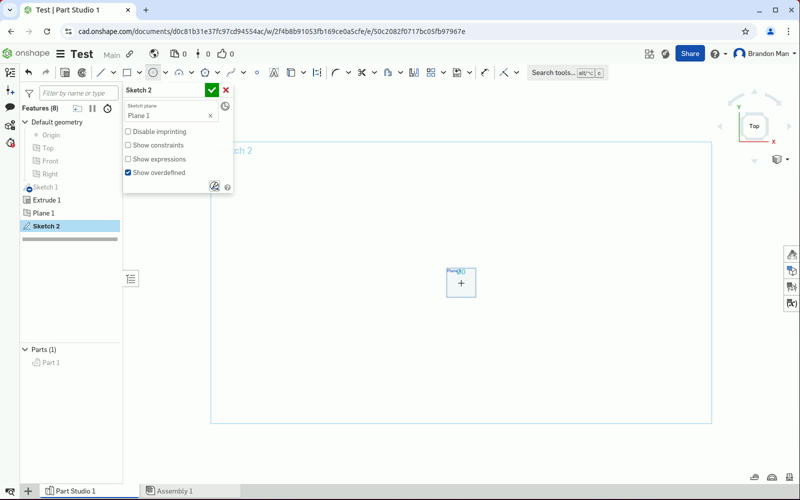
mouse_move(510, 282)
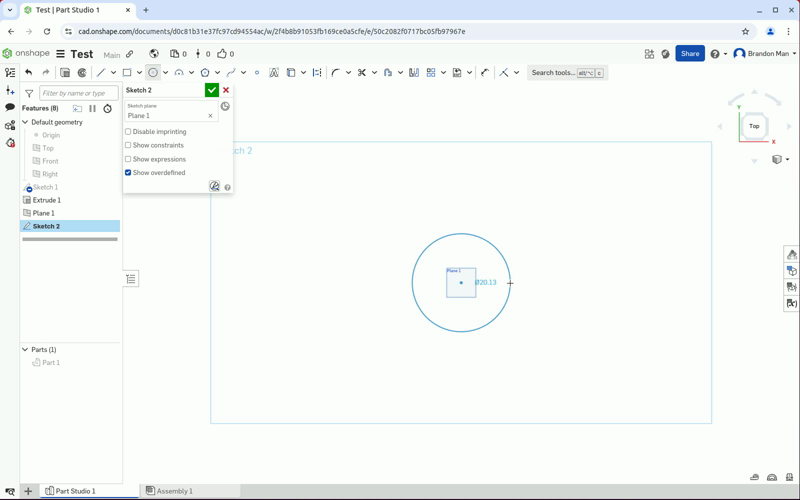
click(510, 282)
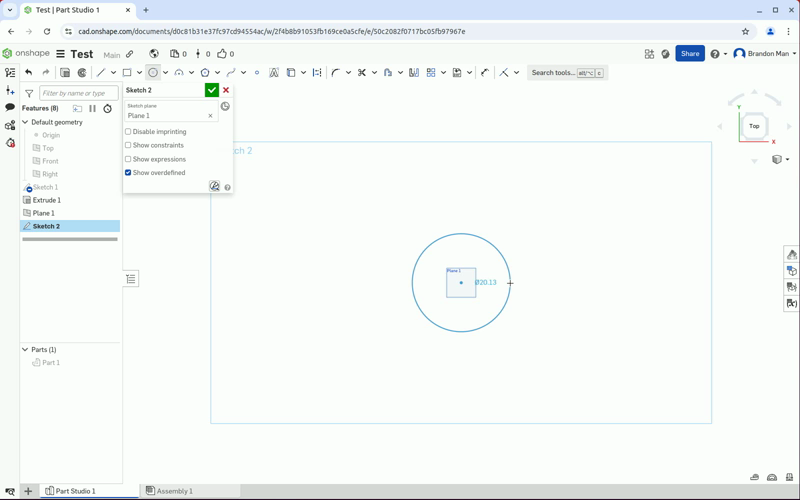
key(esc)
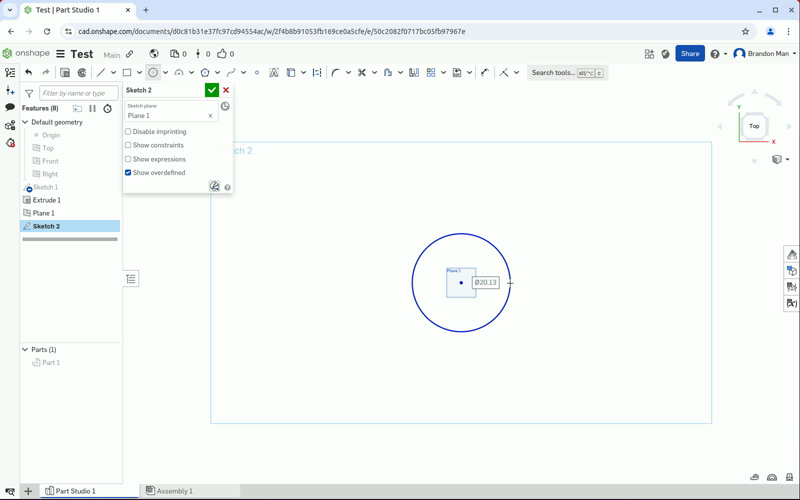
mouse_move(467, 293)
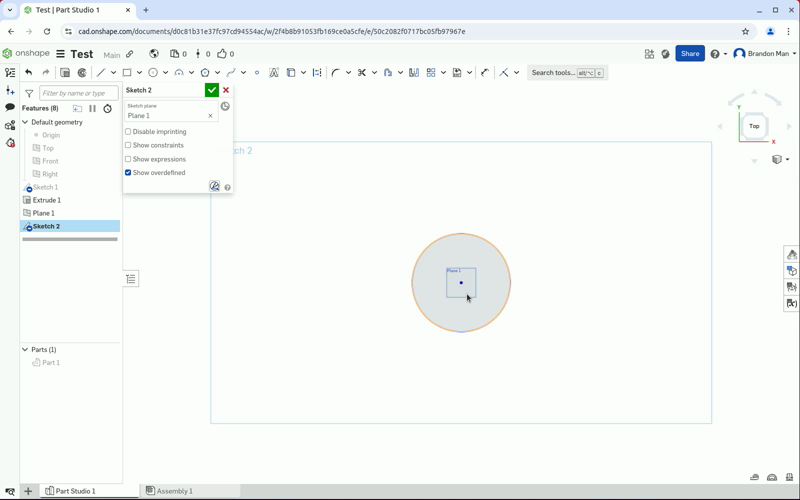
click(467, 293)
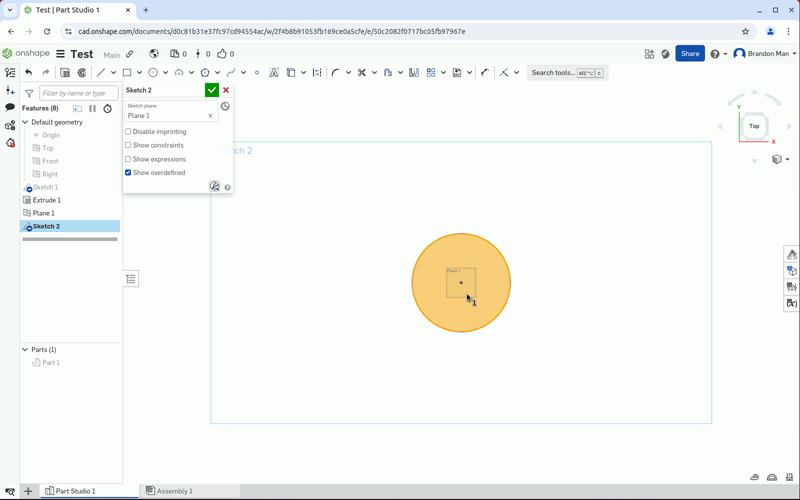
mouse_move(73, 352)
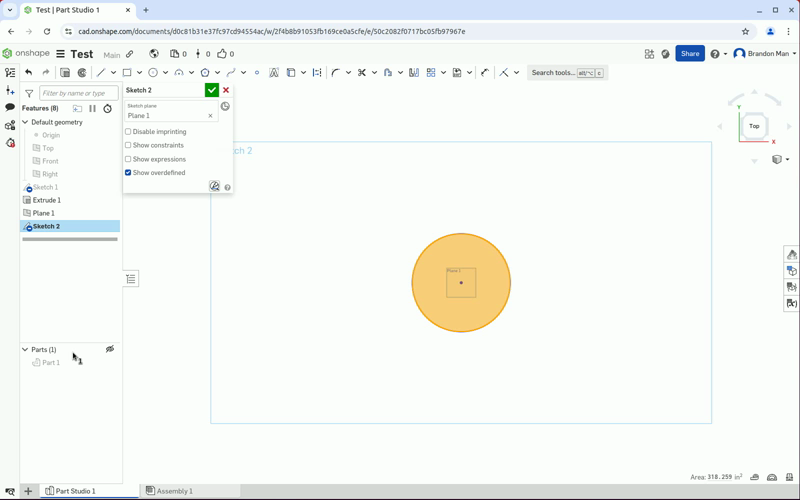
key(shift+y)
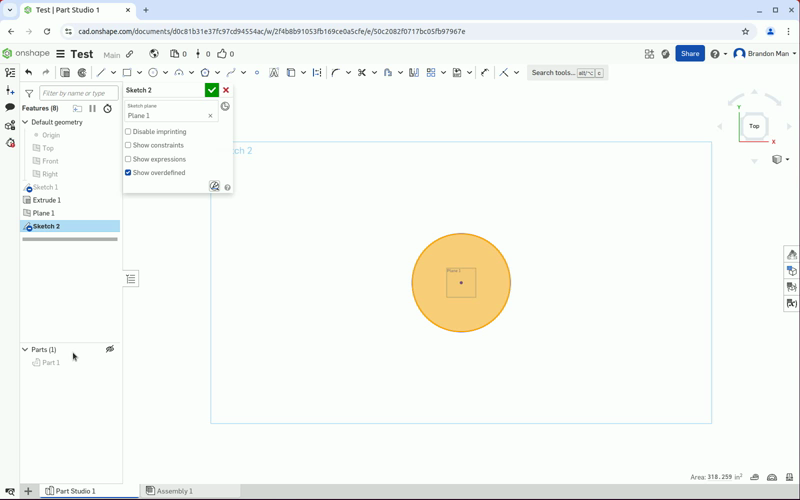
key(shift+e)
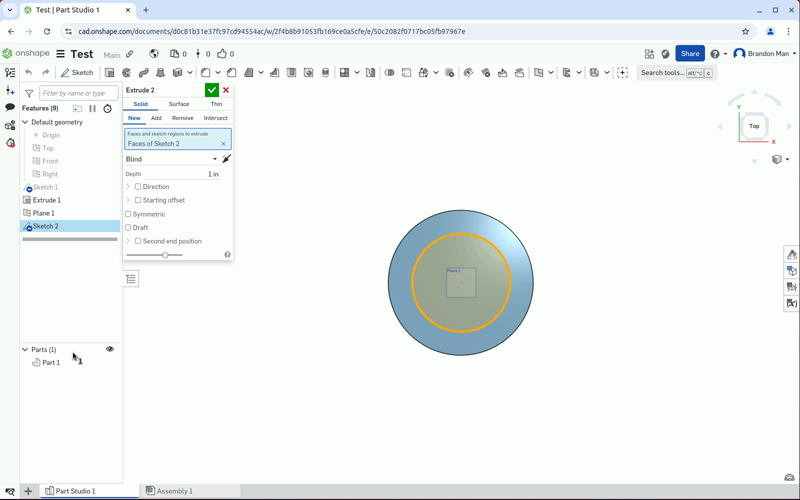
mouse_move(143, 106)
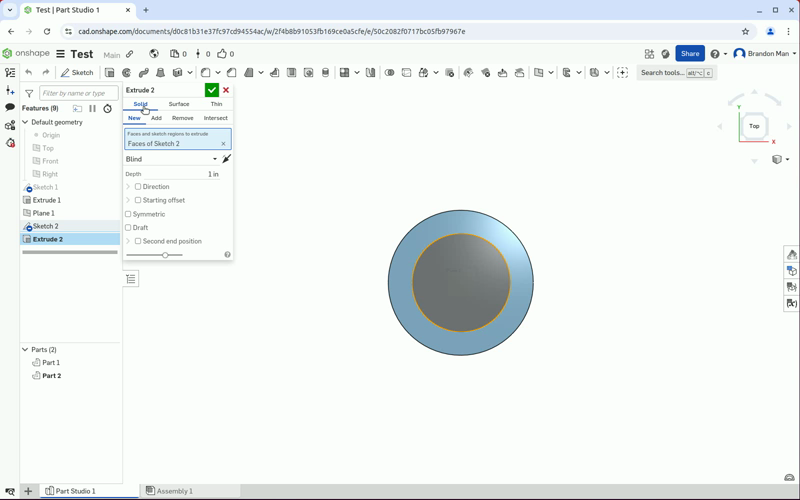
click(143, 106)
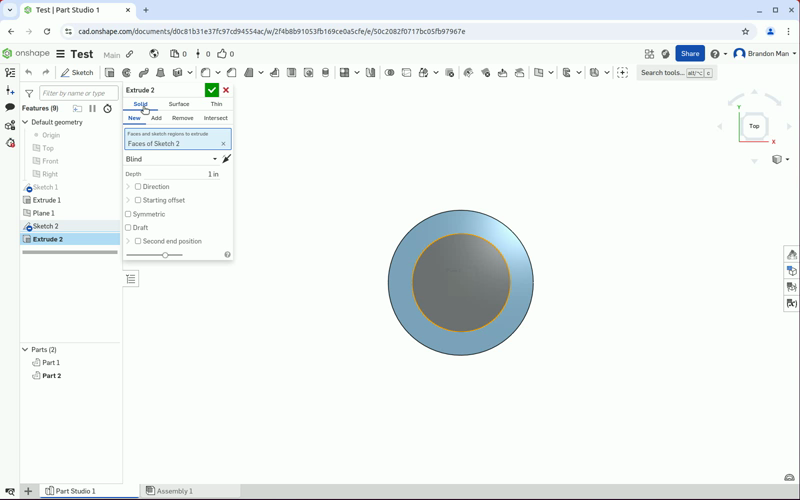
mouse_move(137, 120)
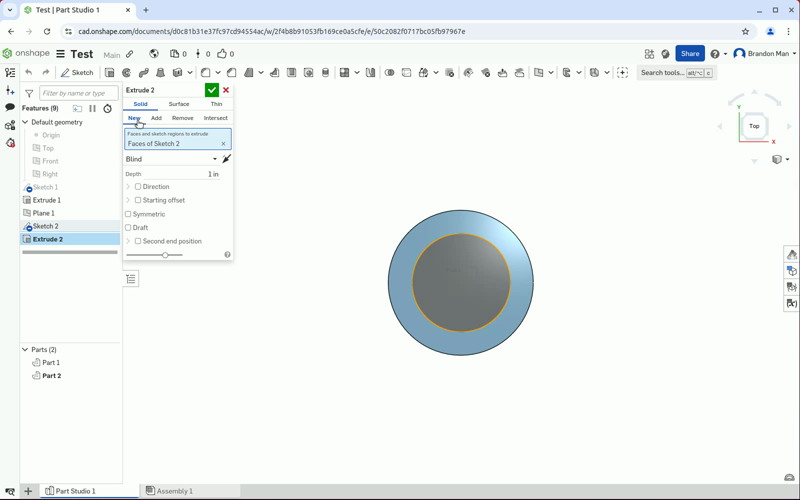
click(137, 120)
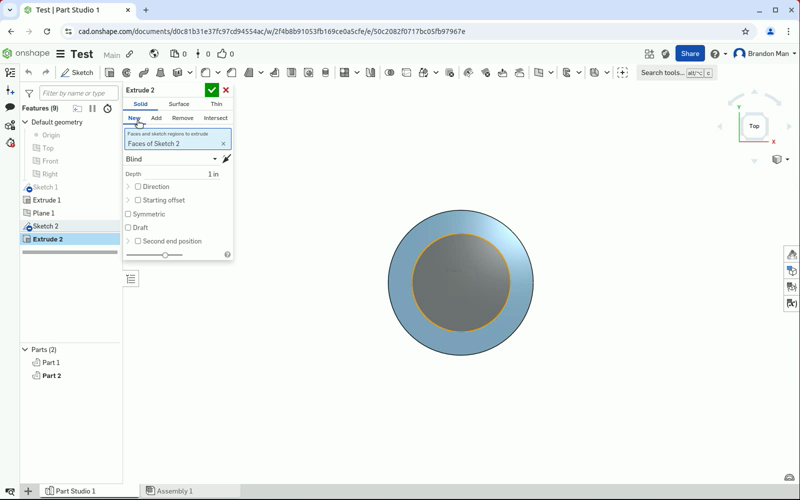
key(tab, 4)
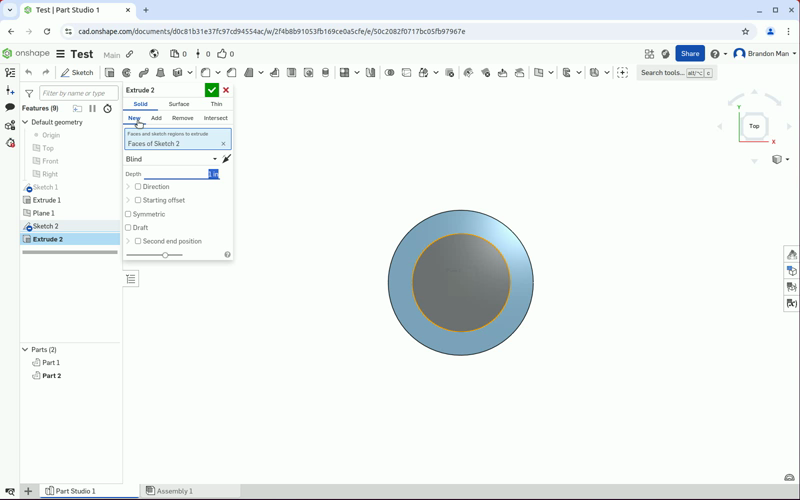
text(11.554)
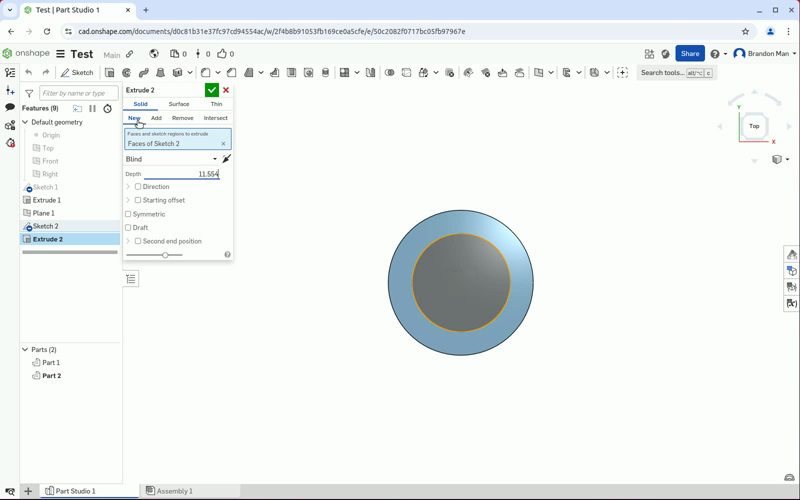
key(enter)
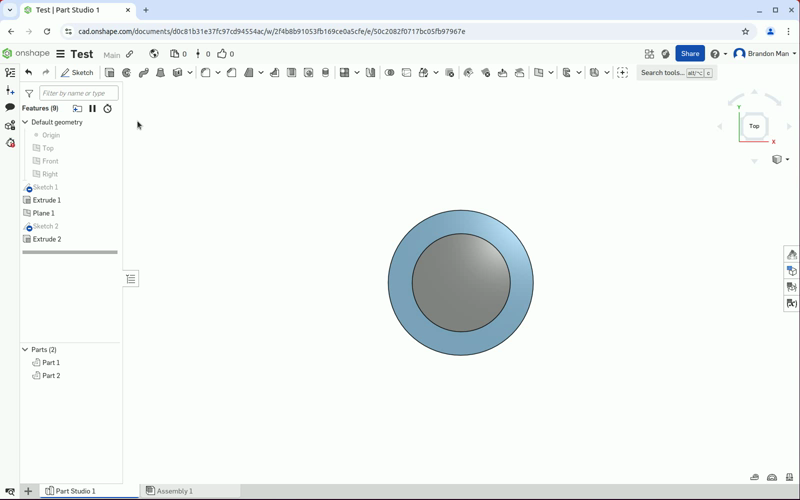
key(shift+h)
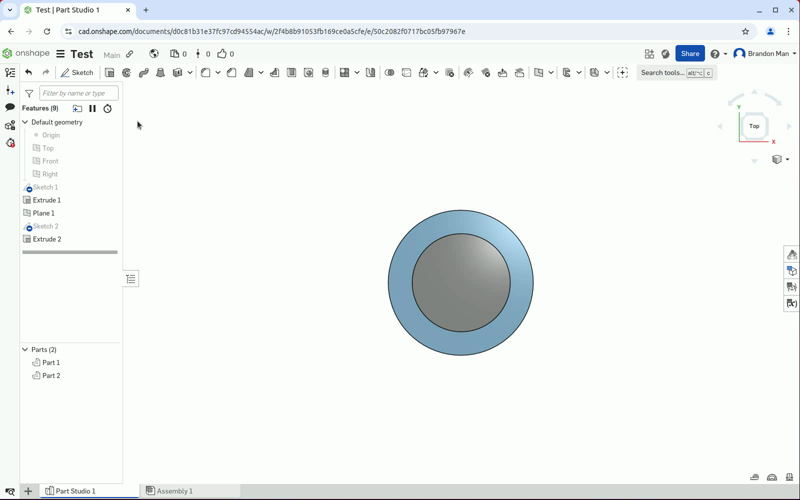
key(shift+h)
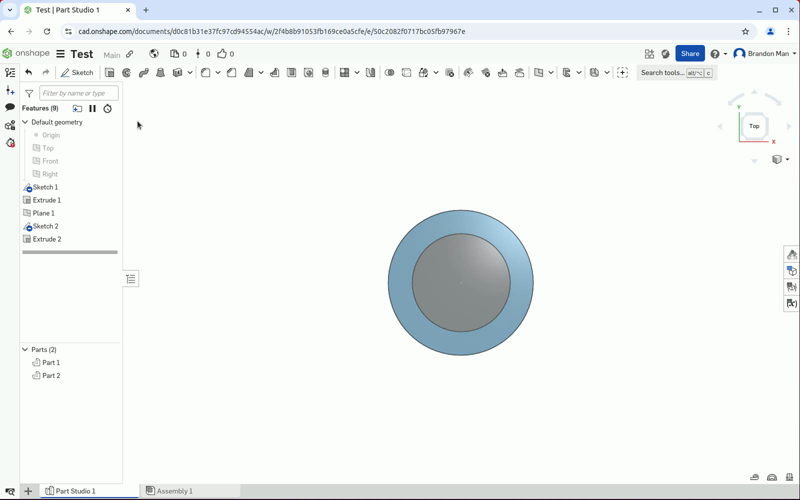
key(shift+7)
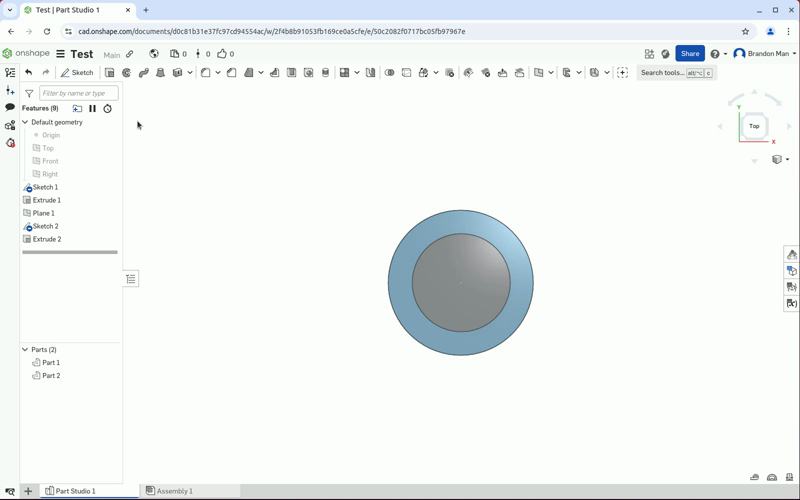
key(up, 3)
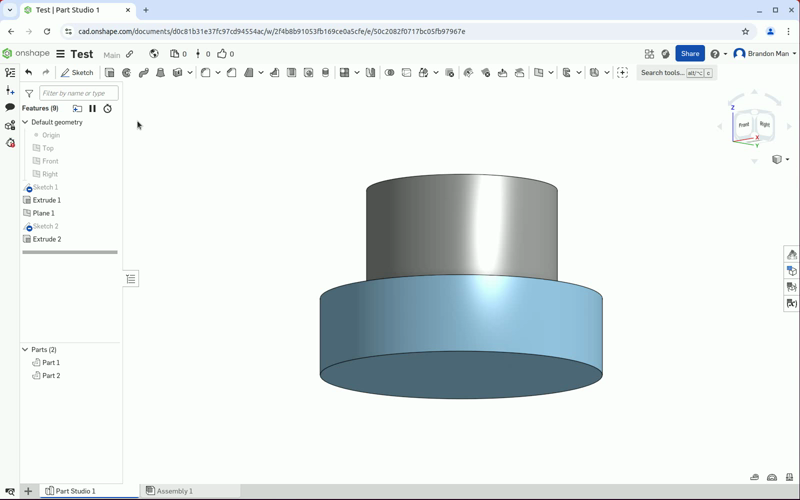
key(left, 3)
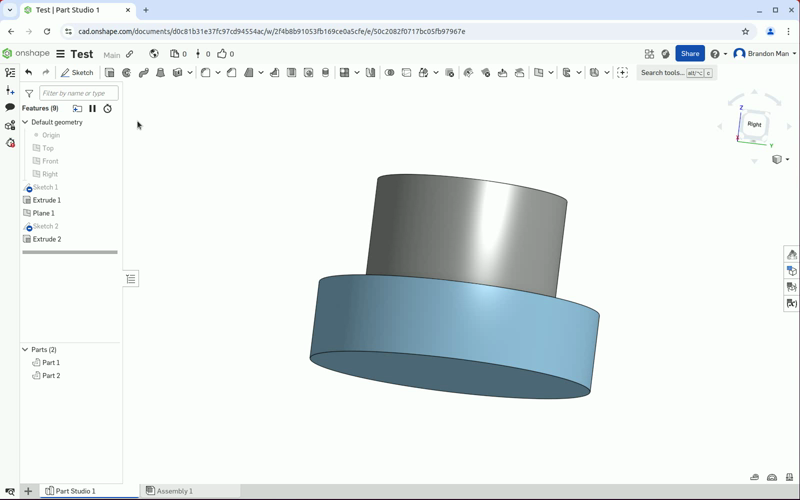
key(right, 3)
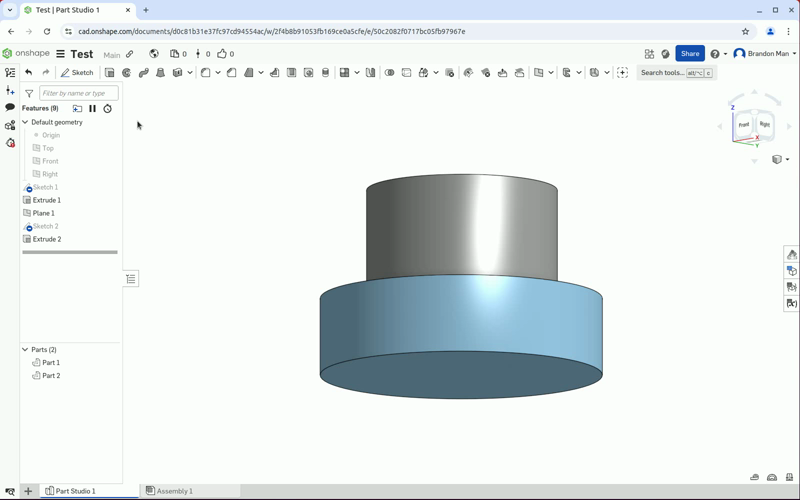
key(down, 3)
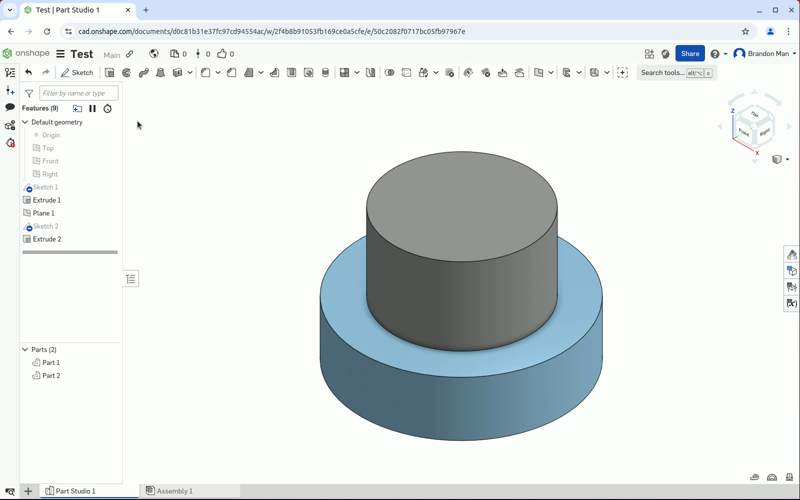
mouse_move(73, 189)
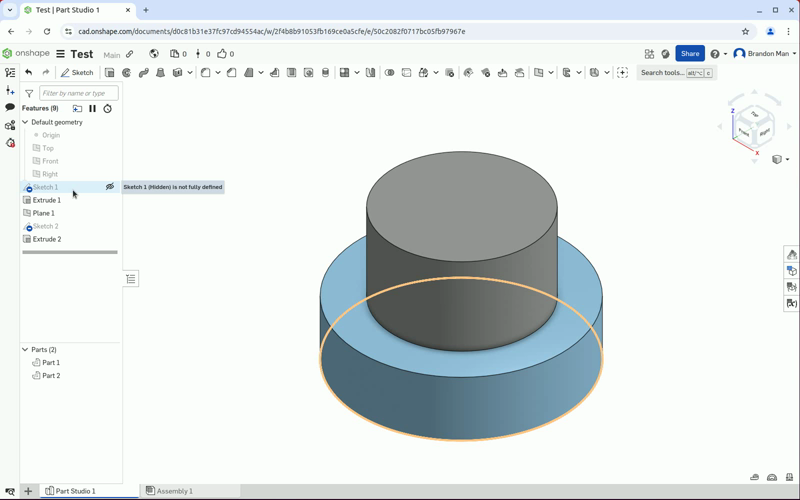
click(73, 189)